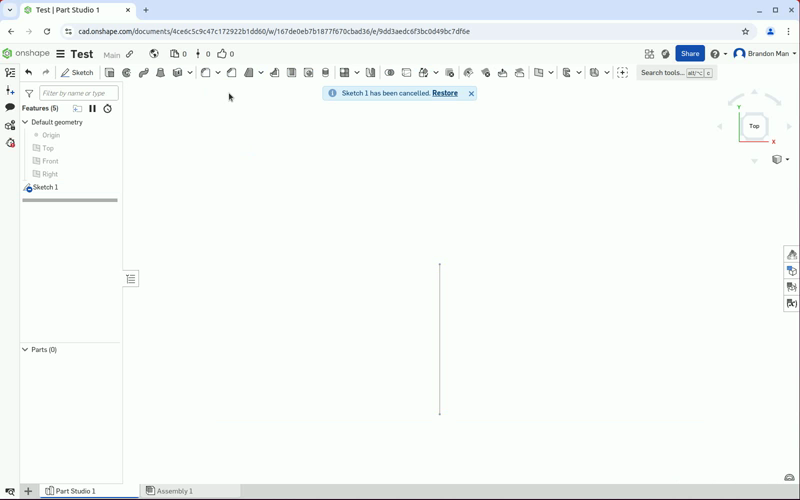
key(shift+h)
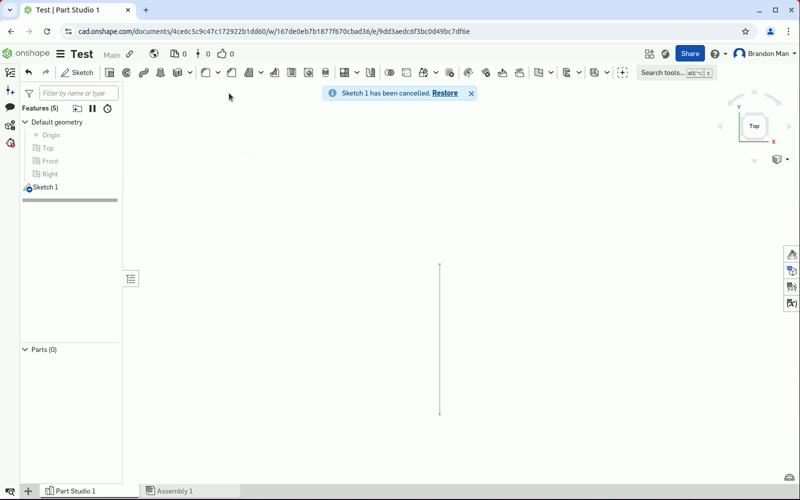
key(shift+s)
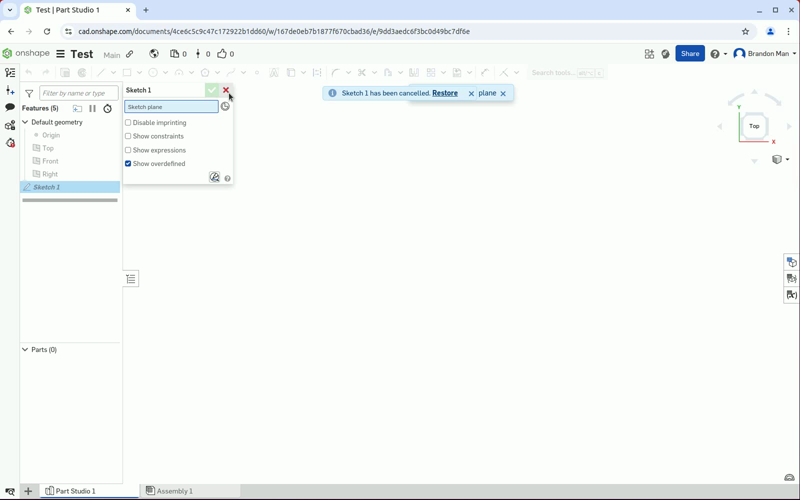
mouse_move(73, 150)
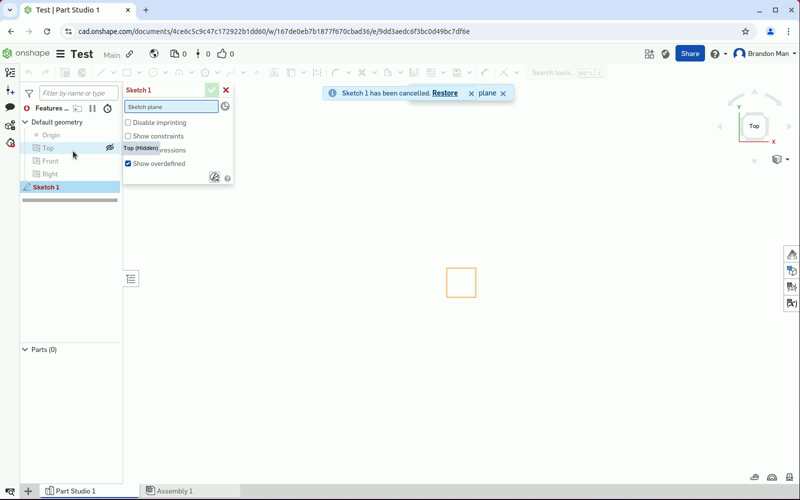
click(73, 150)
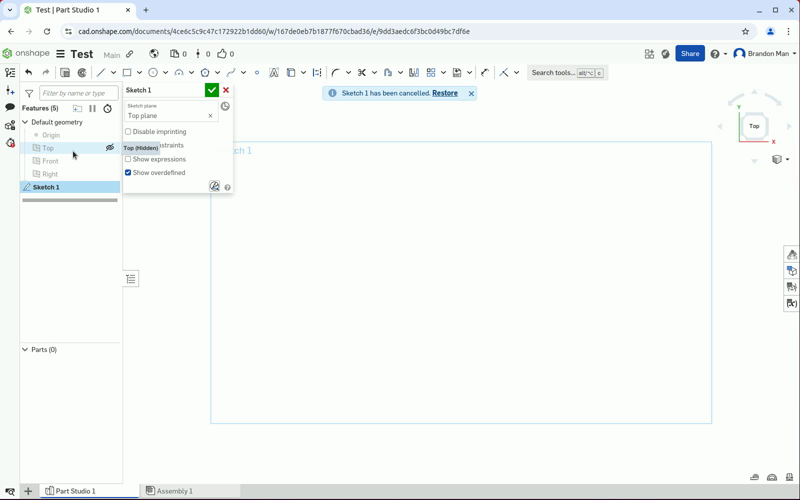
mouse_move(73, 352)
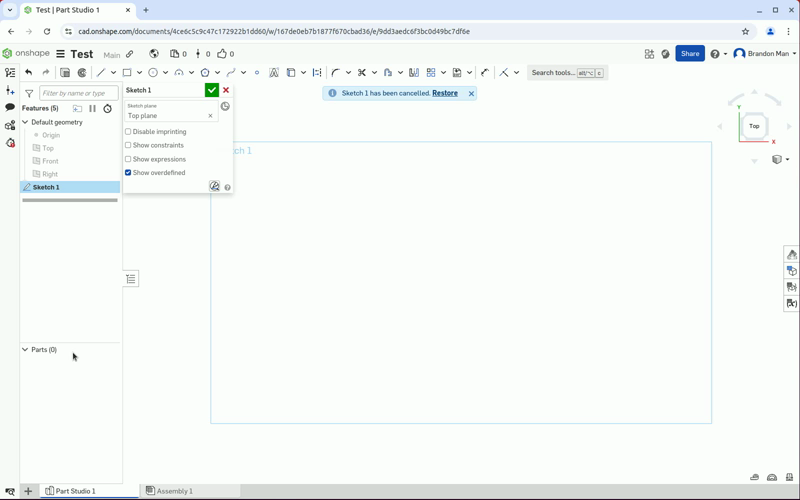
key(y)
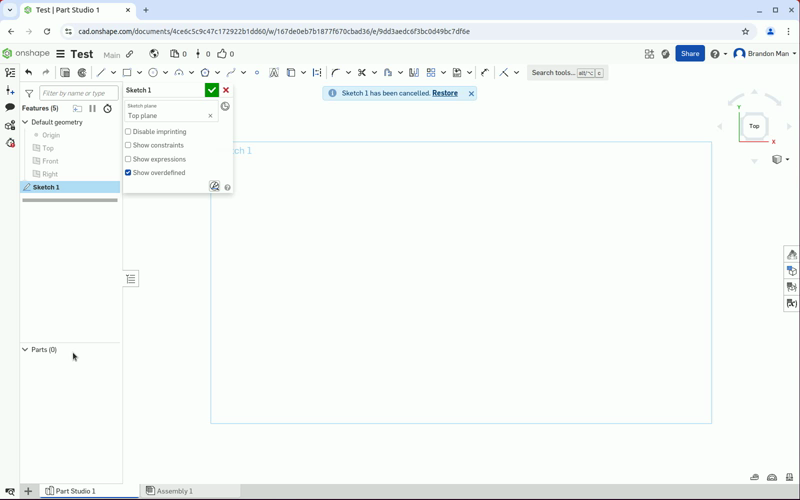
key(c)
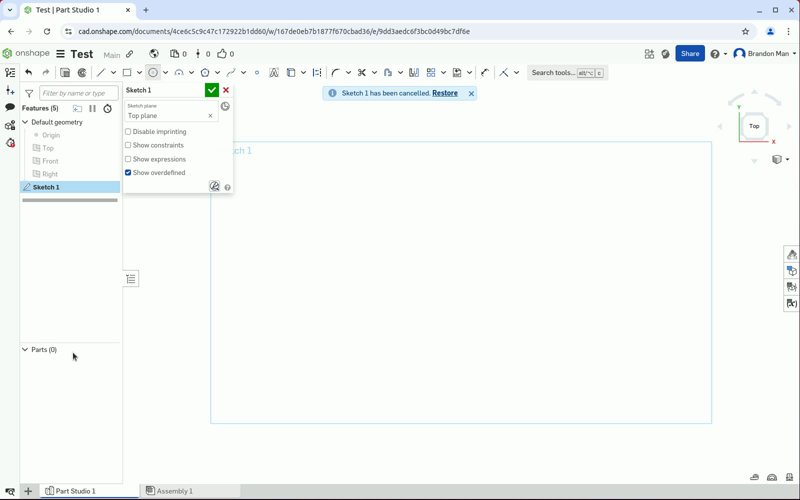
key_down(shift)
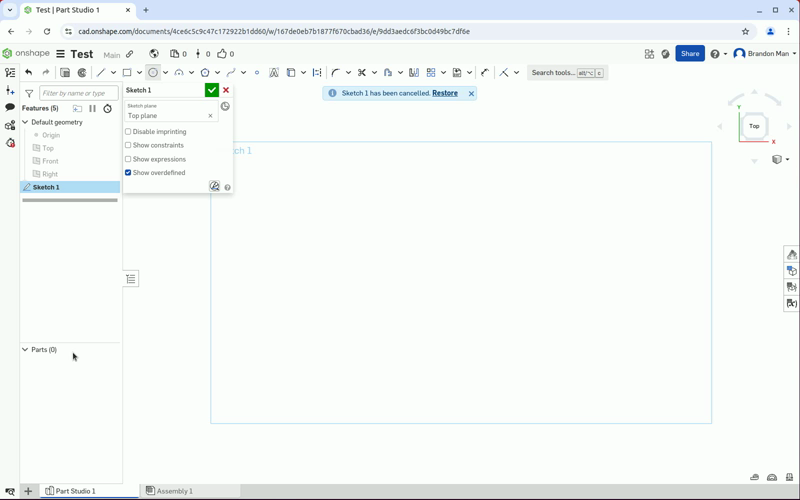
mouse_move(461, 282)
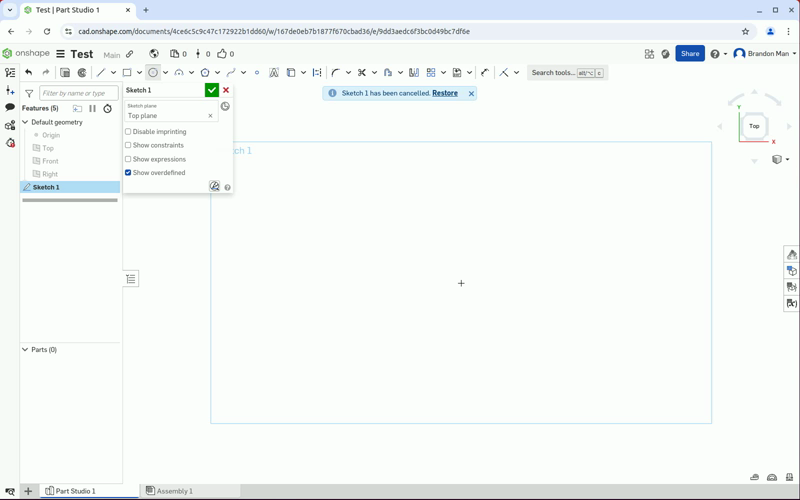
click(461, 282)
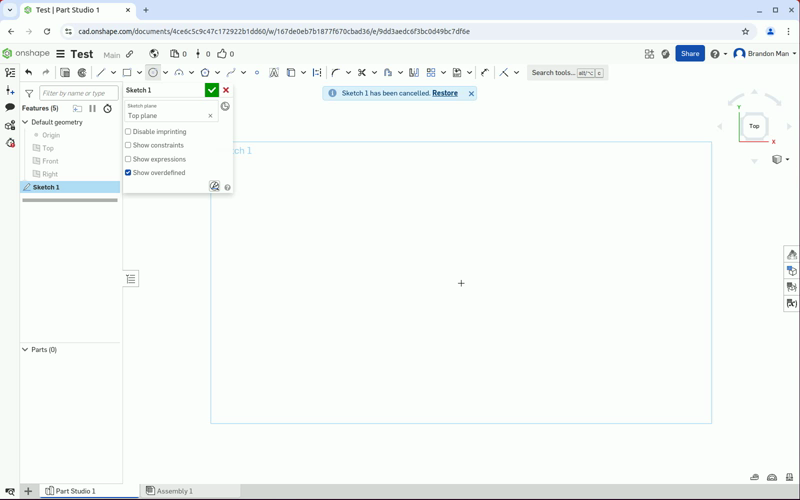
key_up(shift)
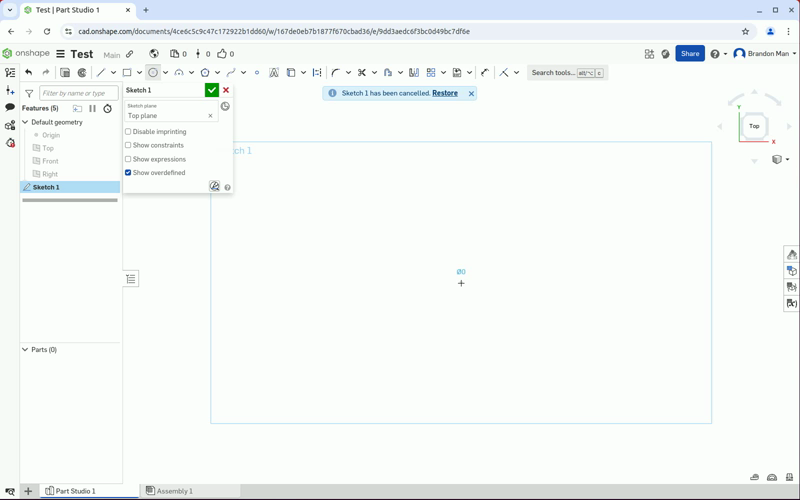
mouse_move(521, 282)
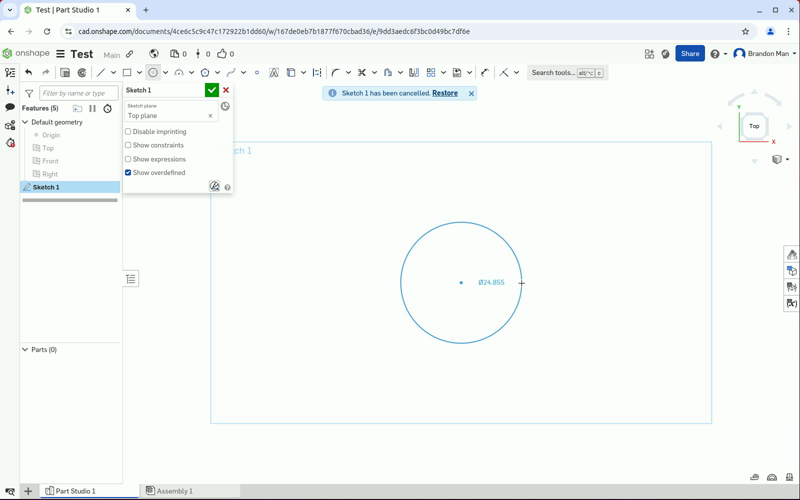
click(521, 282)
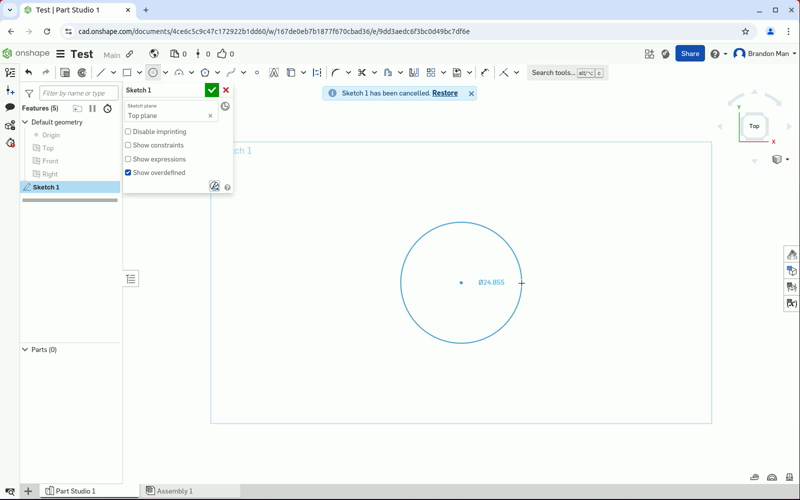
key(esc)
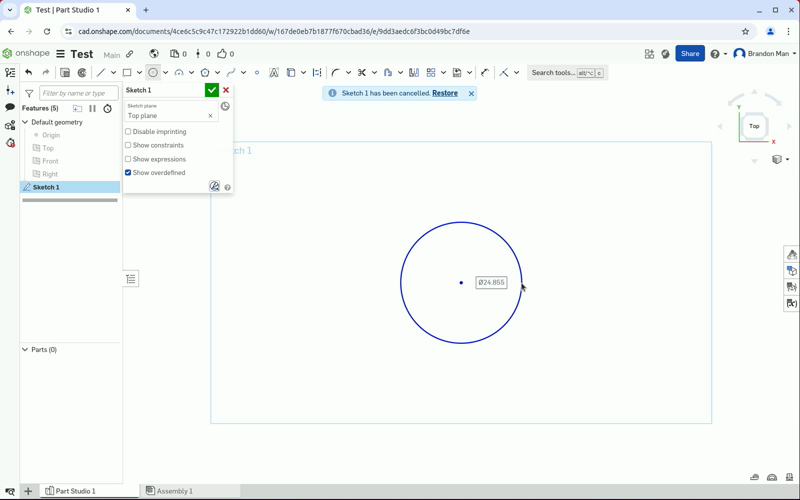
mouse_move(498, 263)
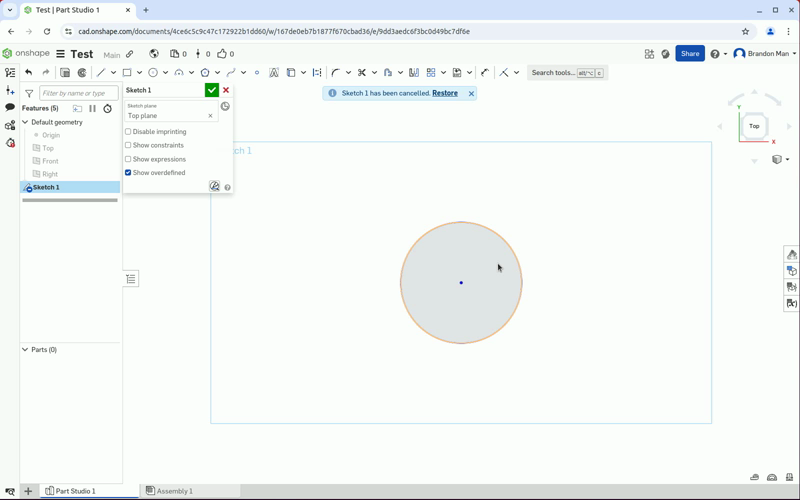
click(498, 263)
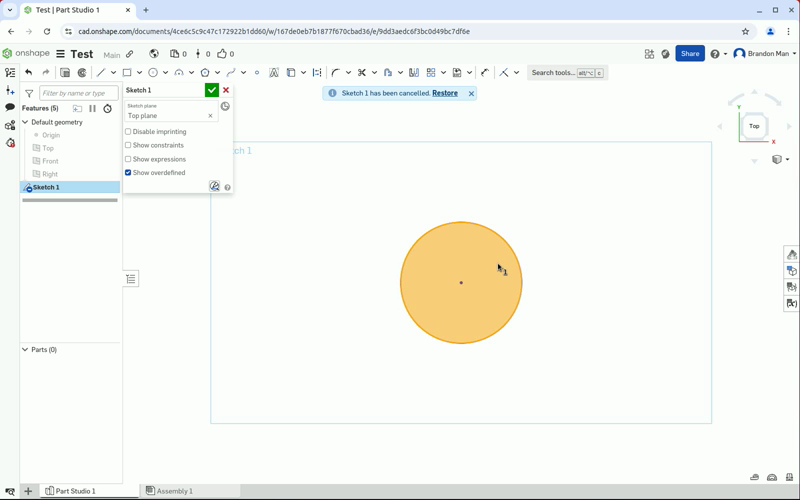
mouse_move(73, 352)
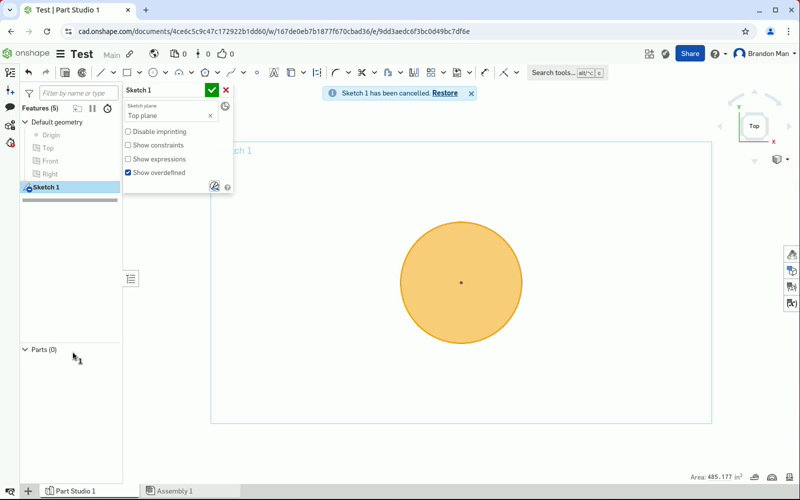
key(shift+y)
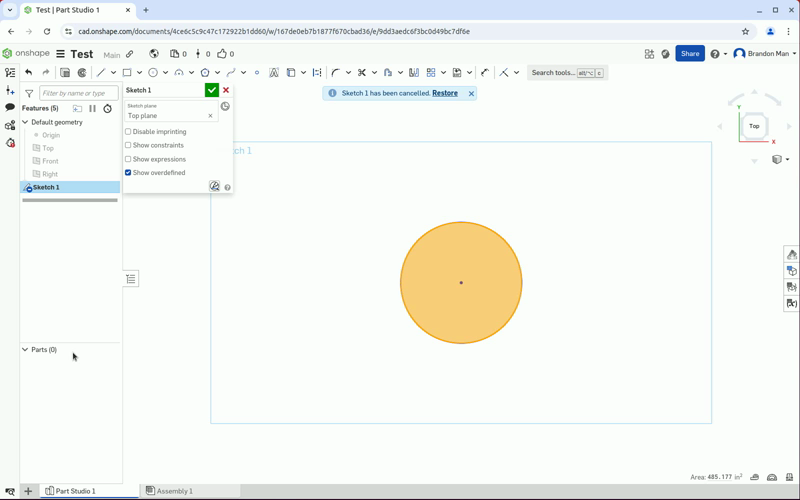
key(shift+e)
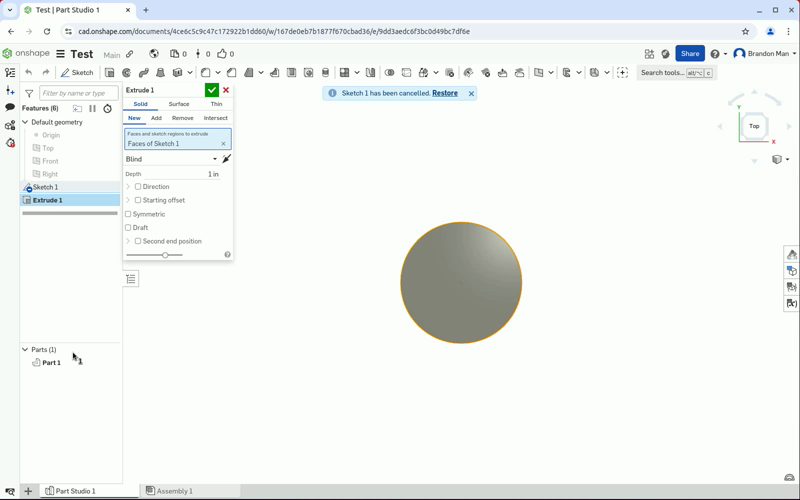
mouse_move(143, 106)
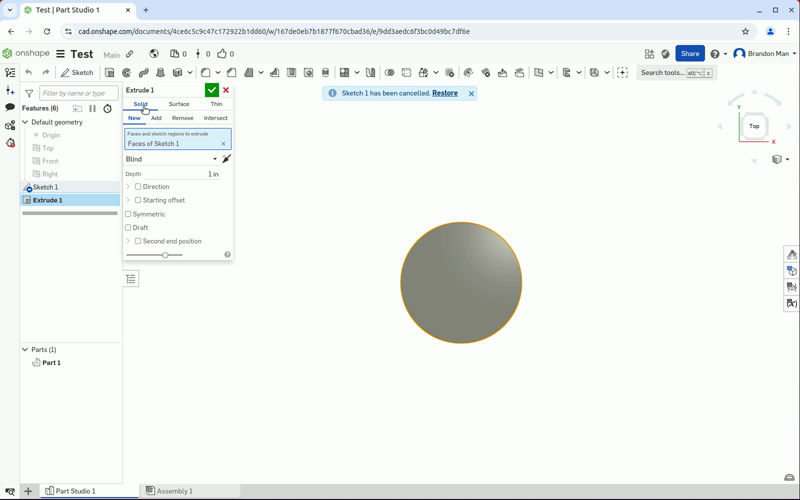
click(143, 106)
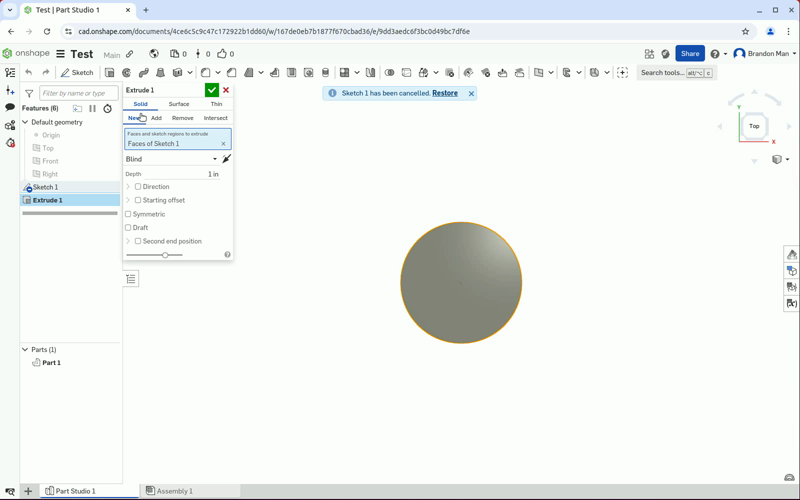
mouse_move(137, 120)
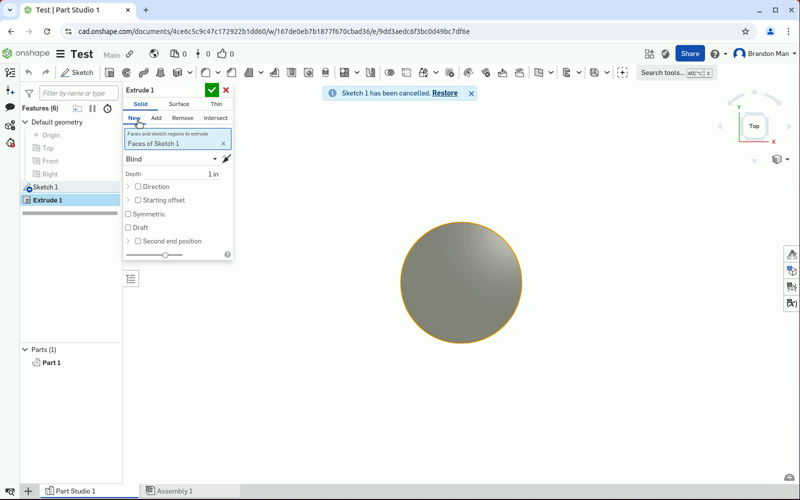
click(137, 120)
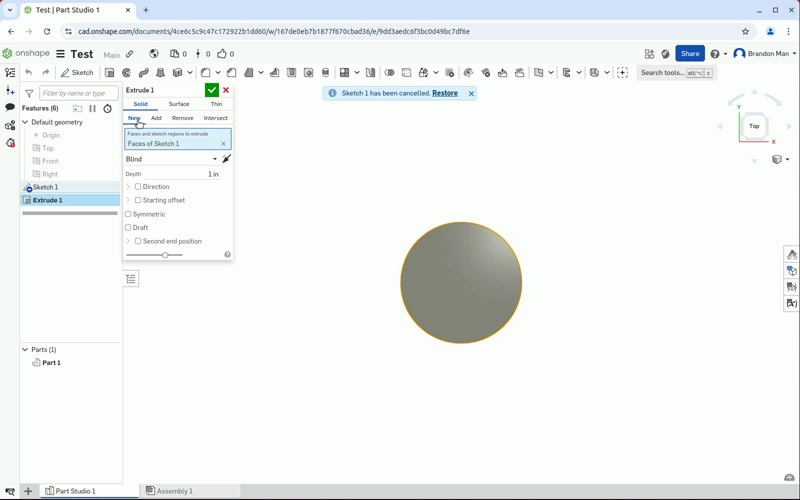
key(tab, 4)
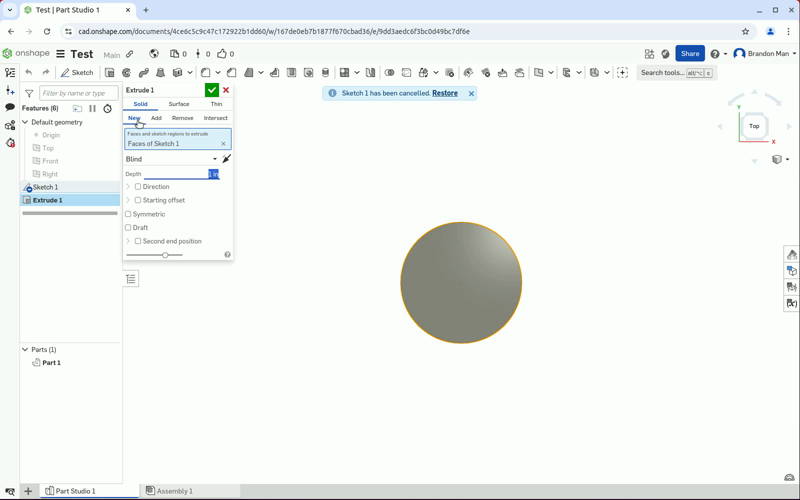
text(5.536)
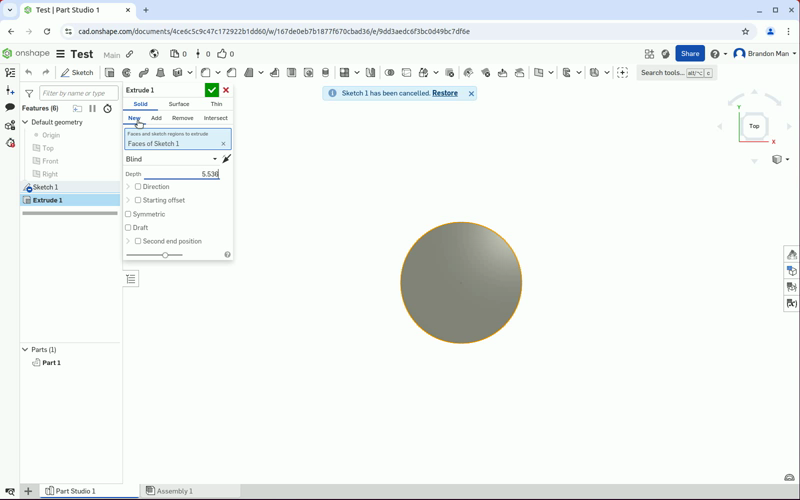
key(enter)
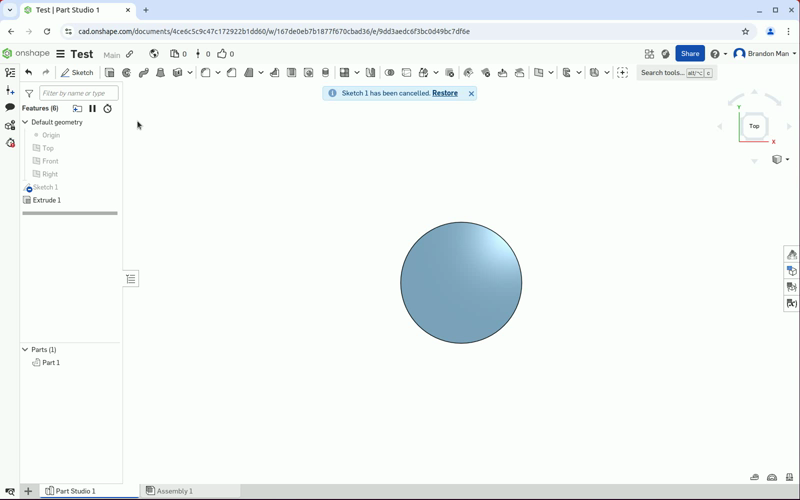
key(shift+h)
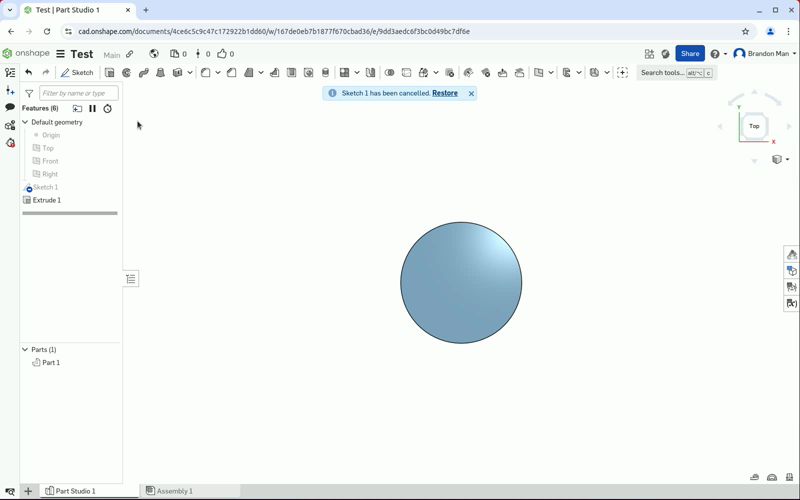
key(shift+h)
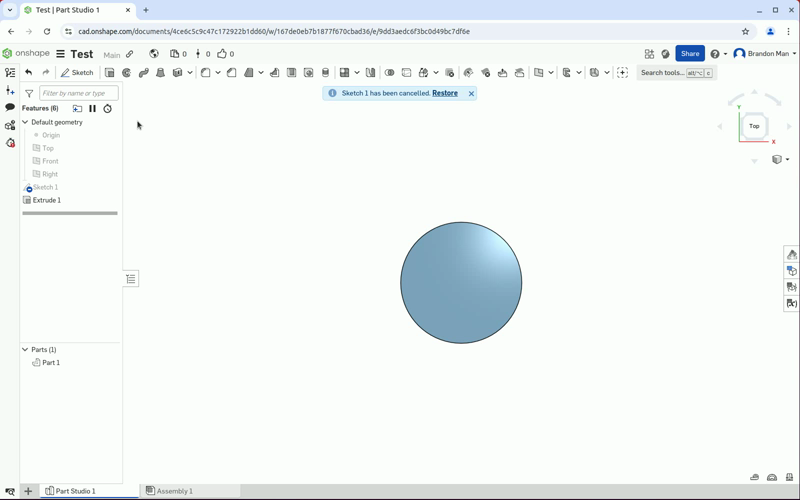
mouse_move(73, 189)
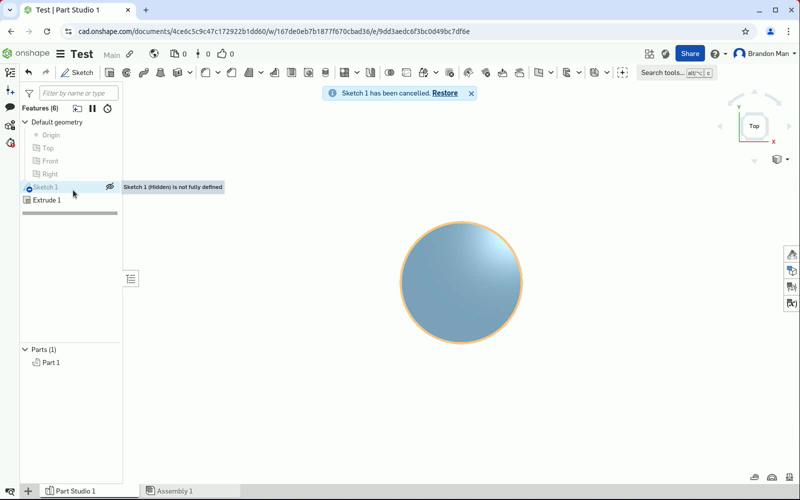
click(73, 189)
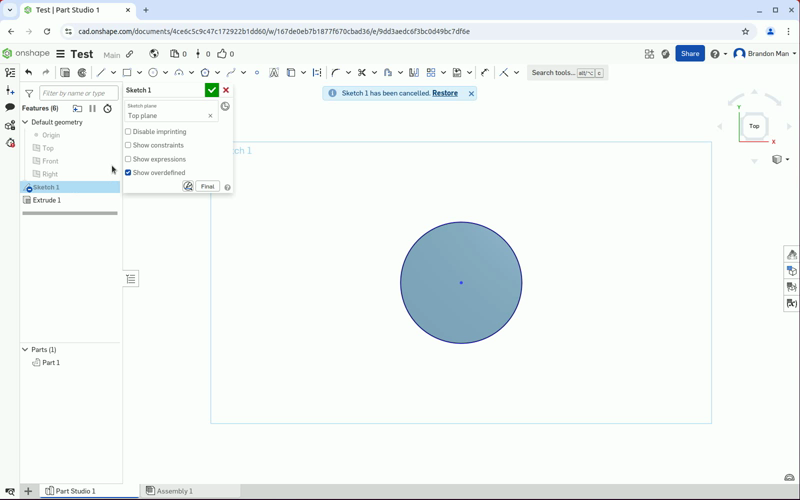
mouse_move(229, 92)
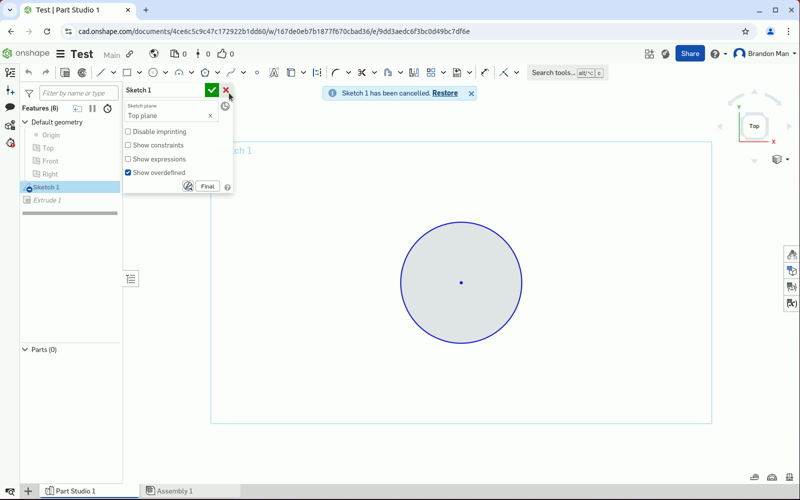
click(229, 92)
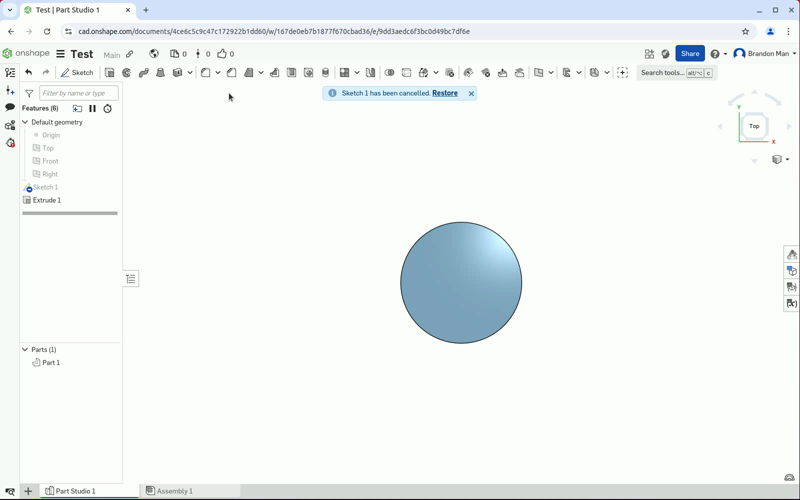
mouse_move(541, 75)
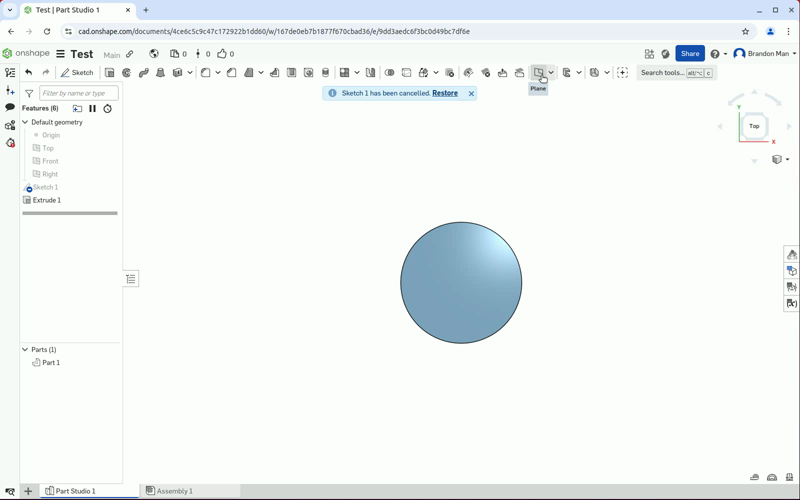
click(541, 75)
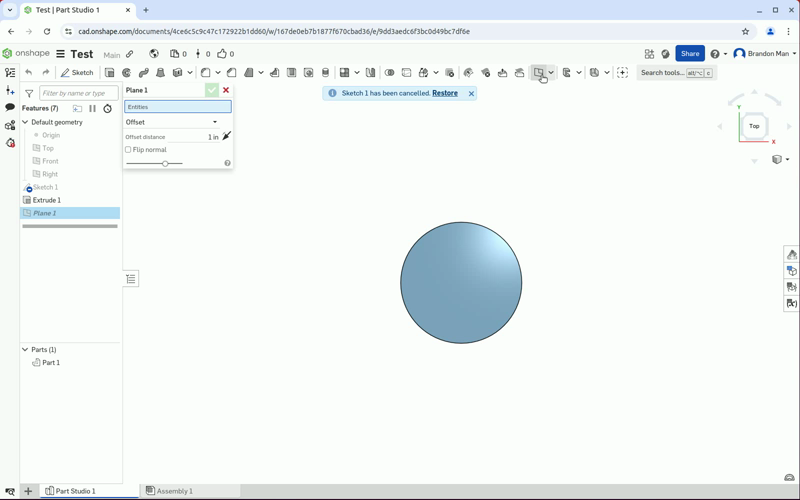
mouse_move(73, 150)
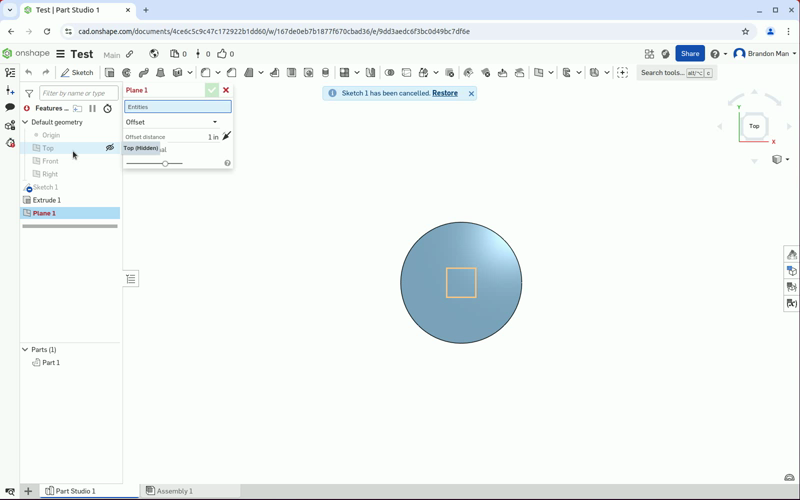
click(73, 150)
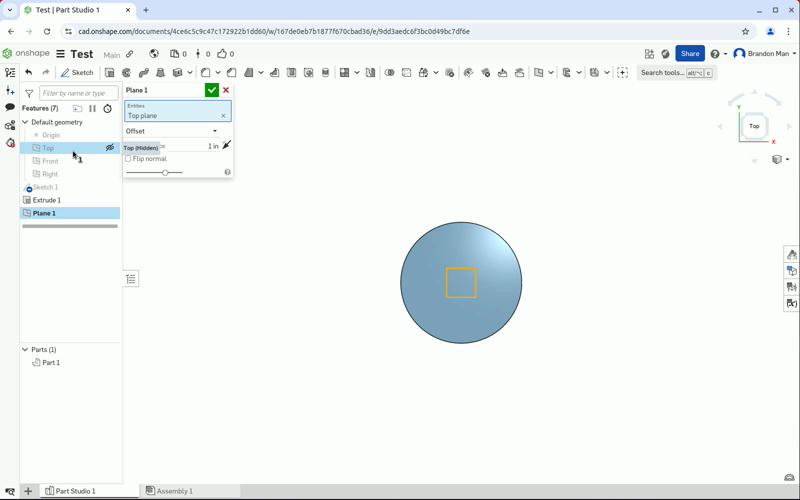
key(tab, 2)
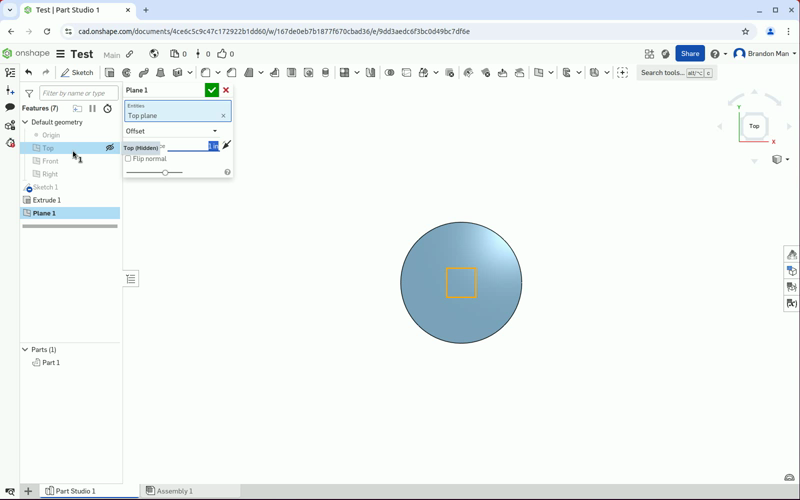
text(5.546)
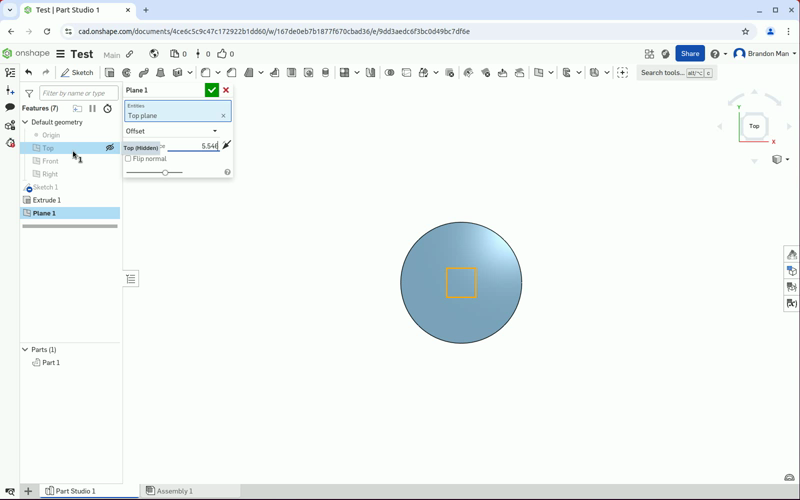
key(enter, 2)
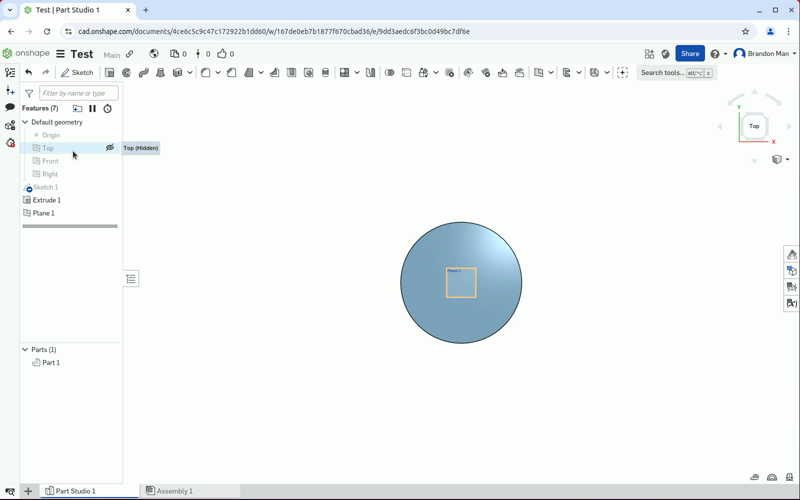
key(shift+s)
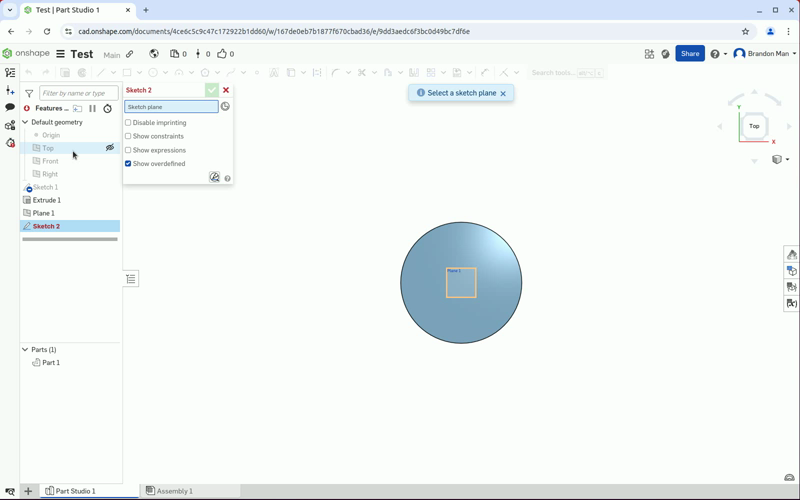
mouse_move(73, 215)
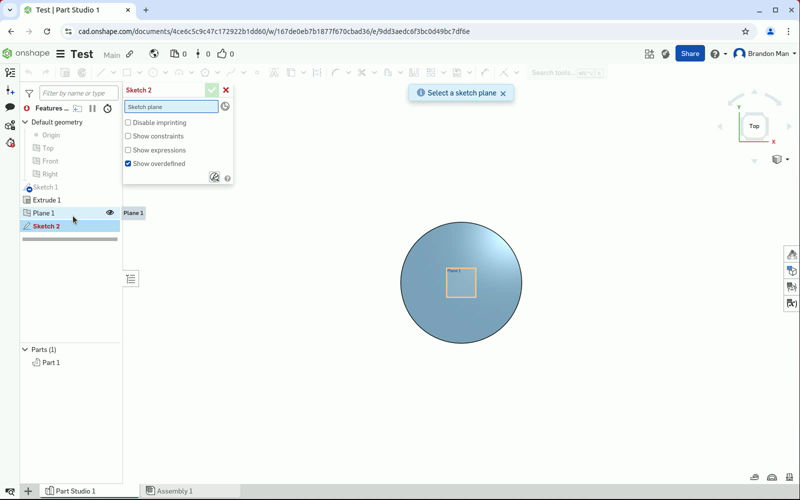
click(73, 215)
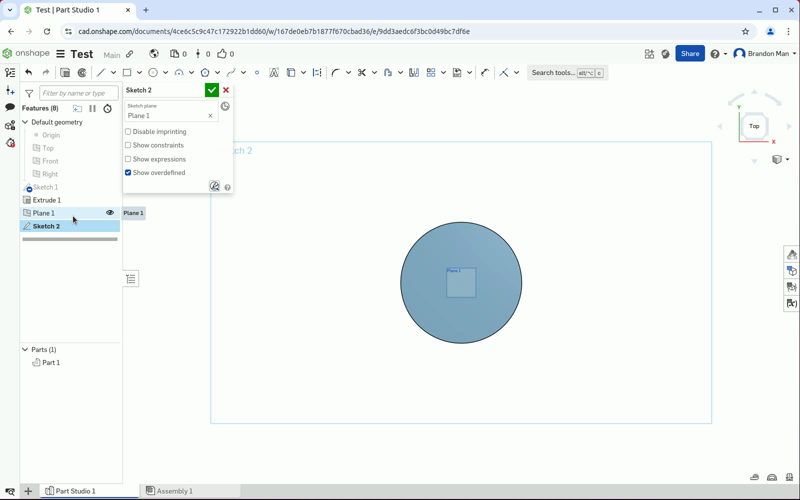
mouse_move(73, 352)
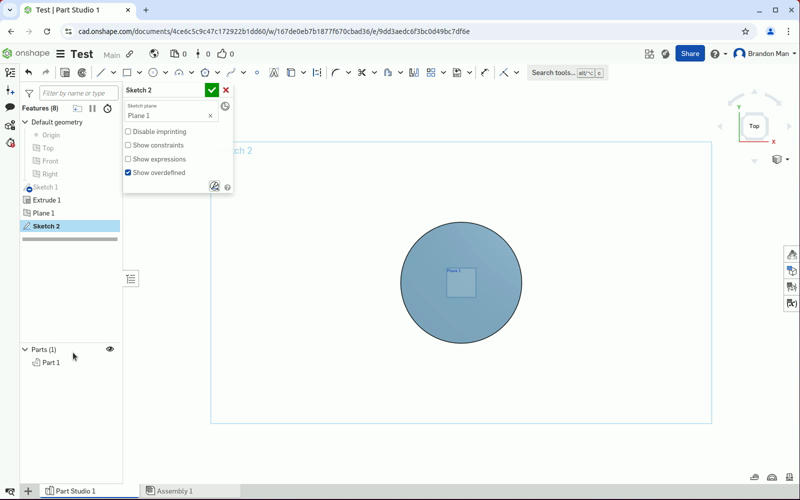
key(y)
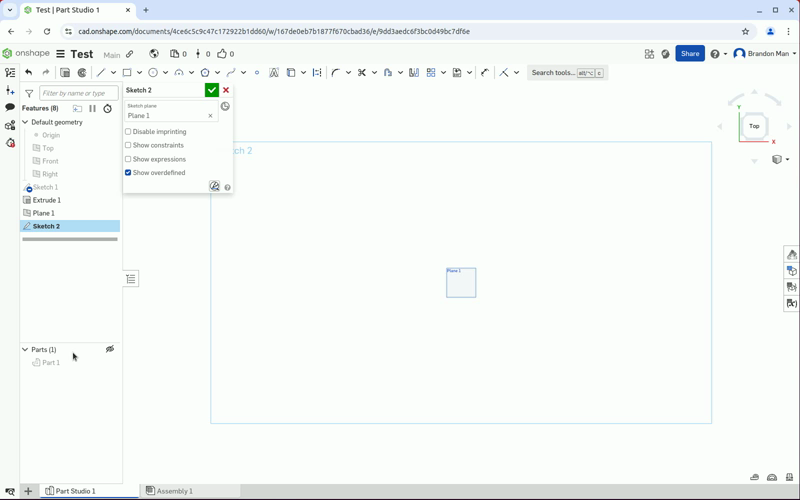
key(c)
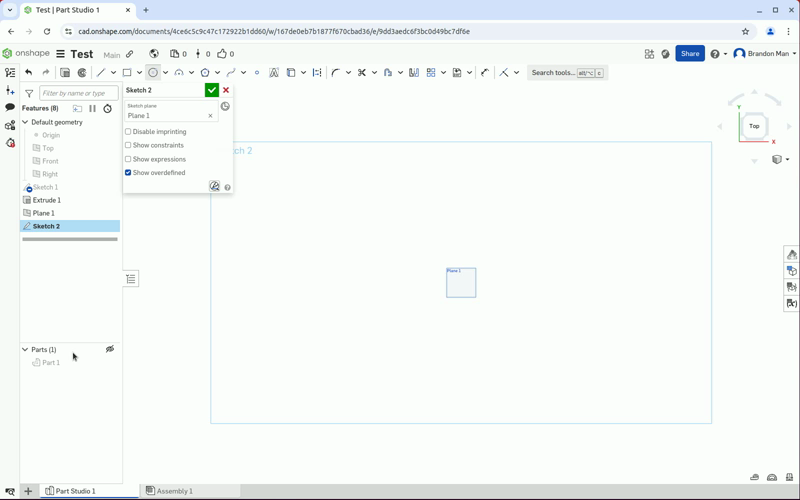
key_down(shift)
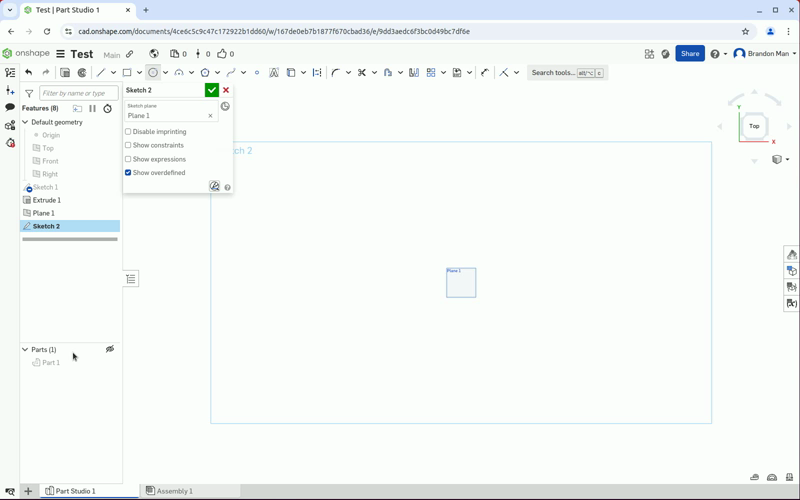
mouse_move(461, 282)
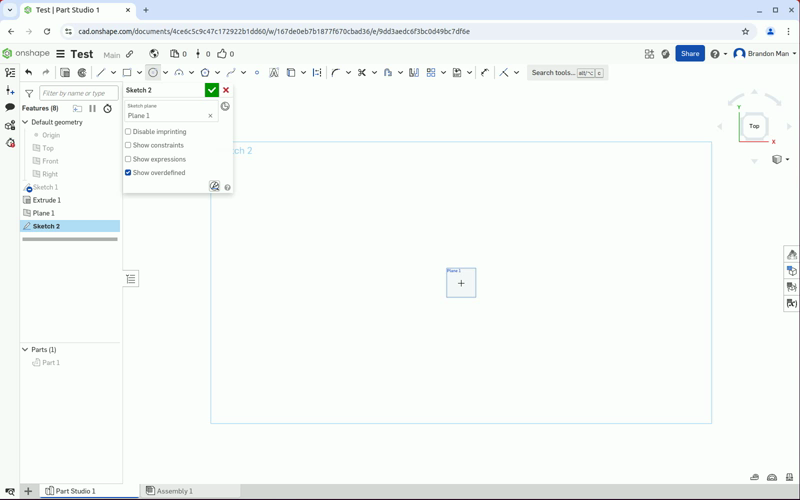
click(461, 282)
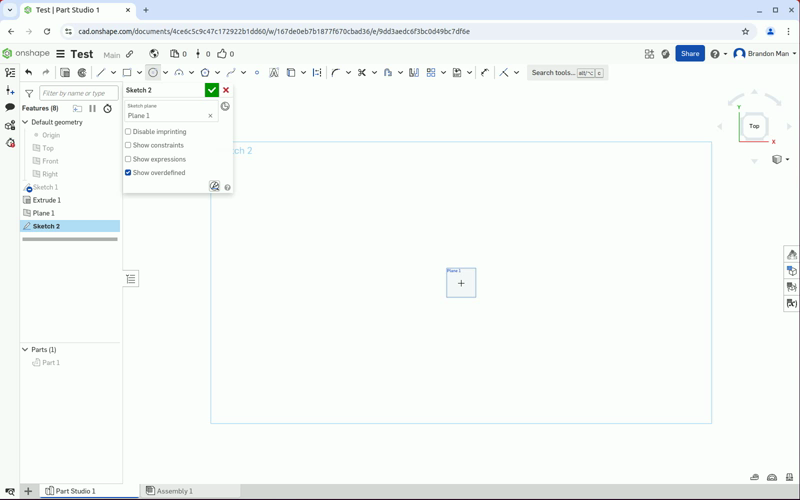
key_up(shift)
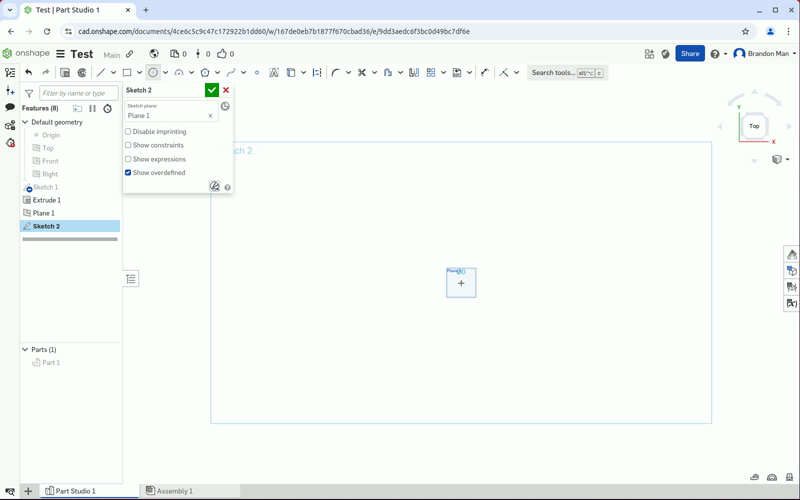
mouse_move(506, 282)
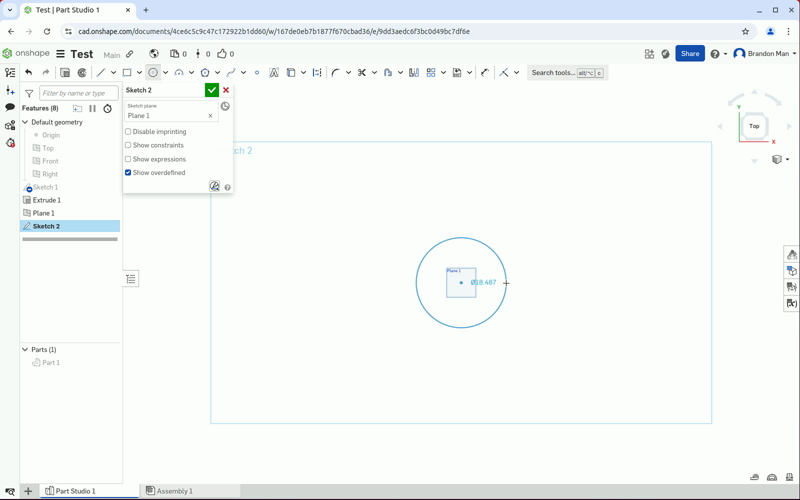
click(506, 282)
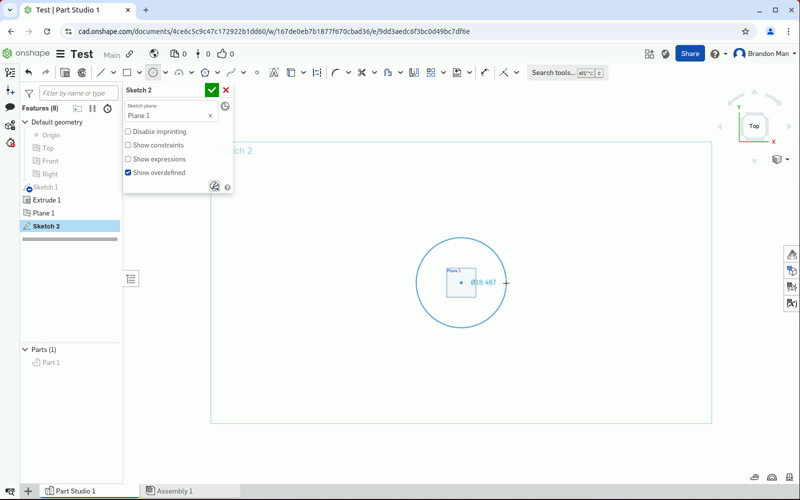
key(esc)
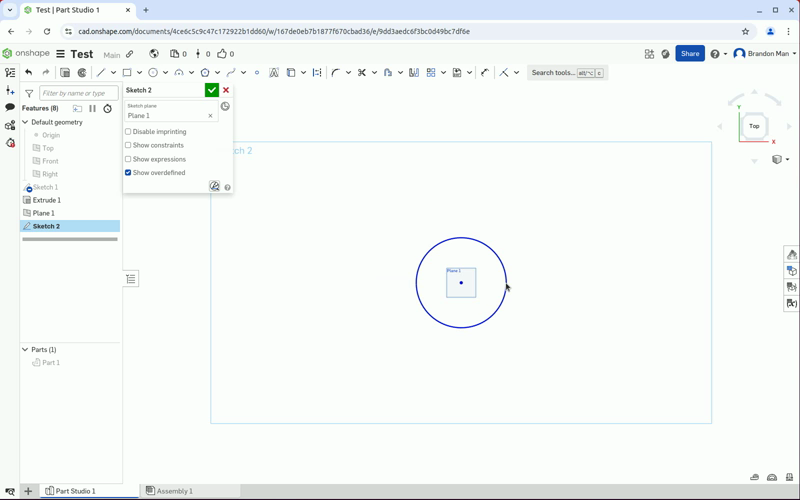
mouse_move(493, 275)
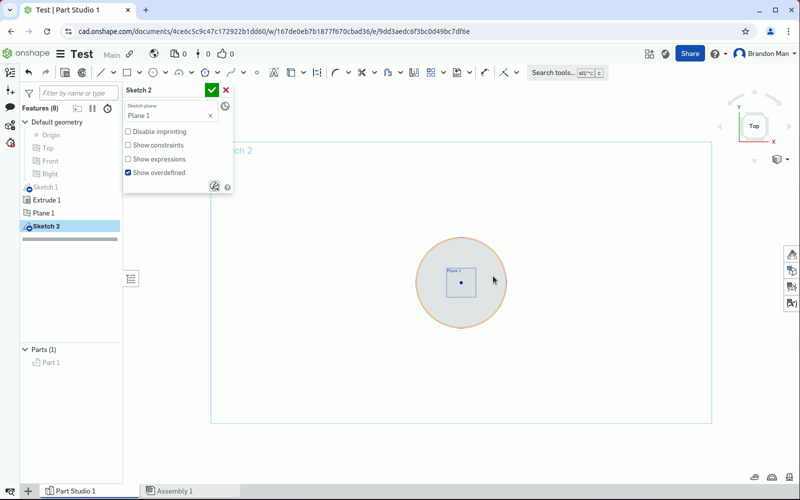
click(493, 275)
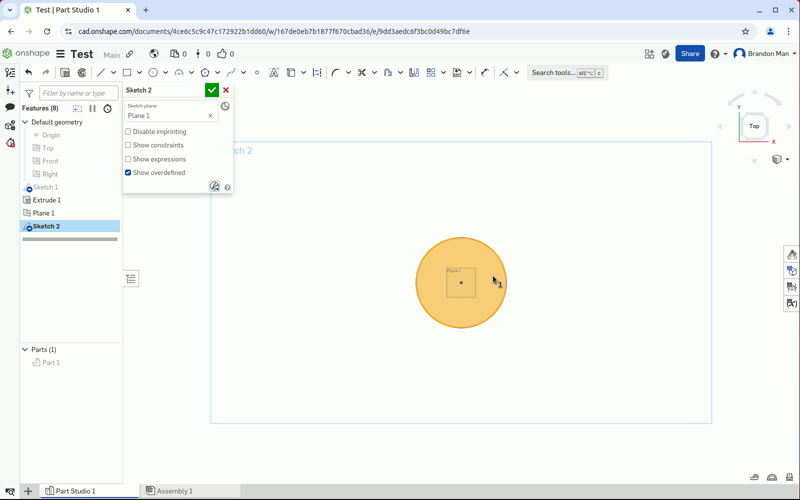
mouse_move(73, 352)
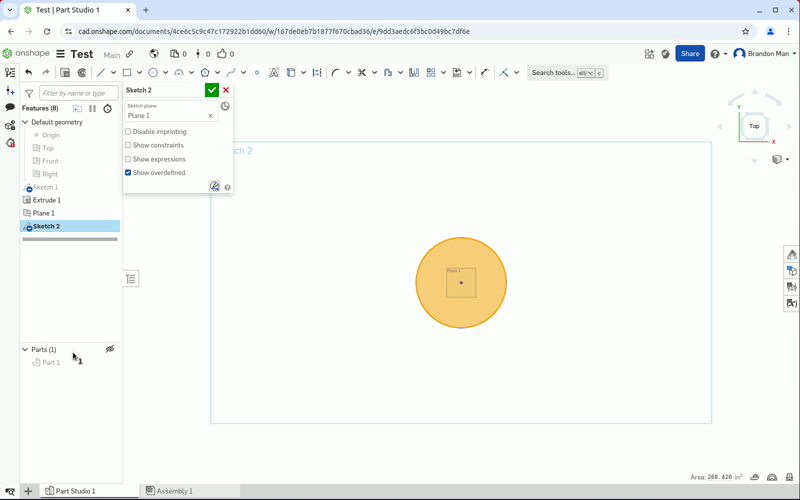
key(shift+y)
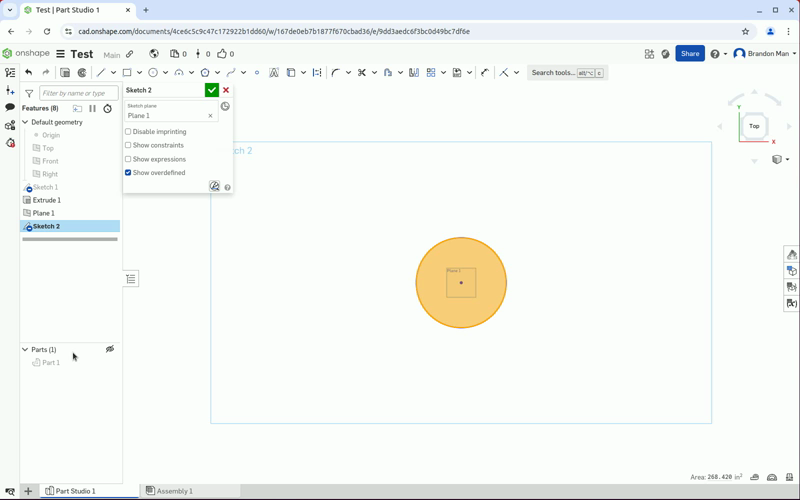
key(shift+e)
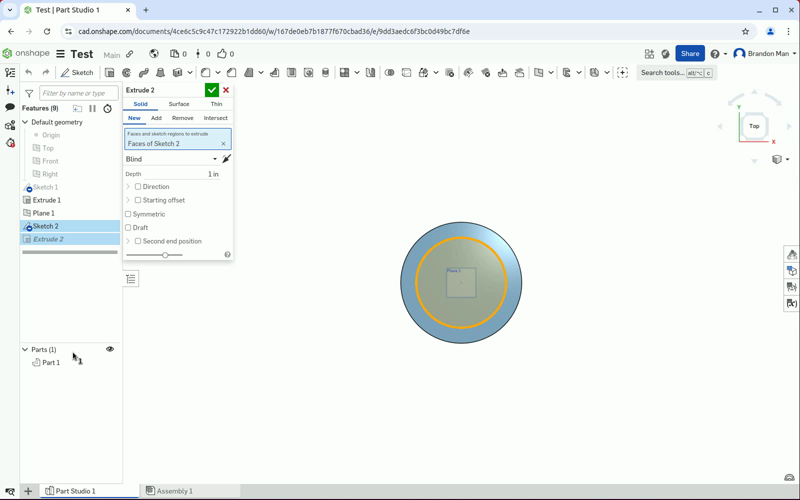
mouse_move(143, 106)
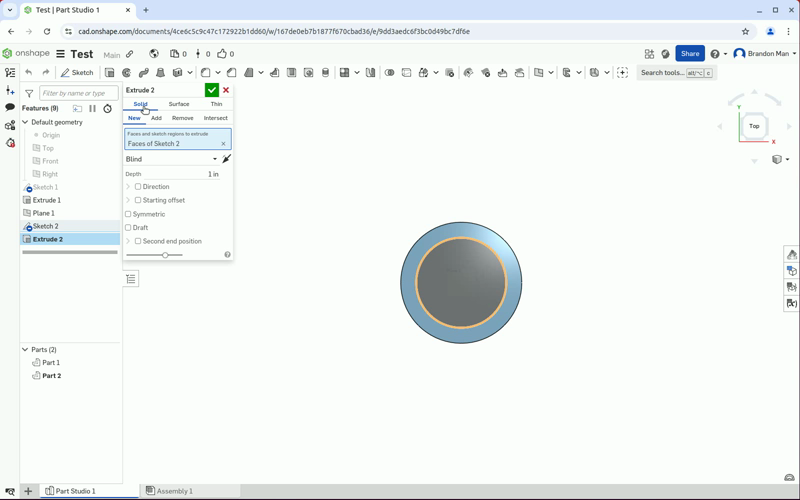
click(143, 106)
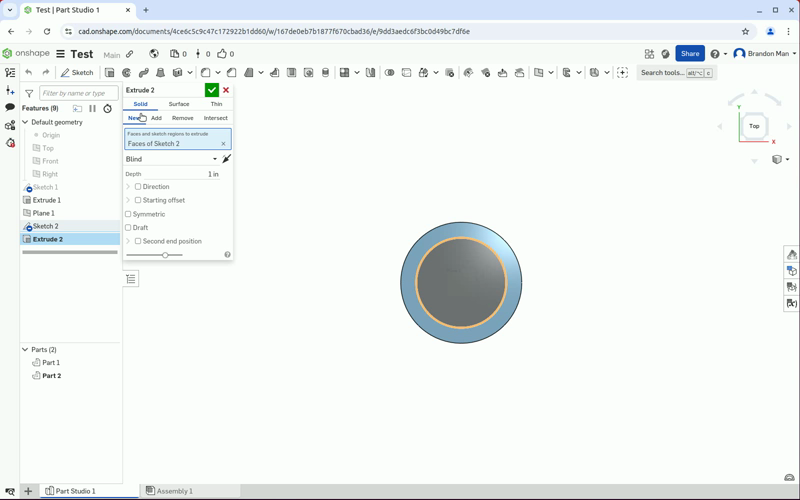
mouse_move(137, 120)
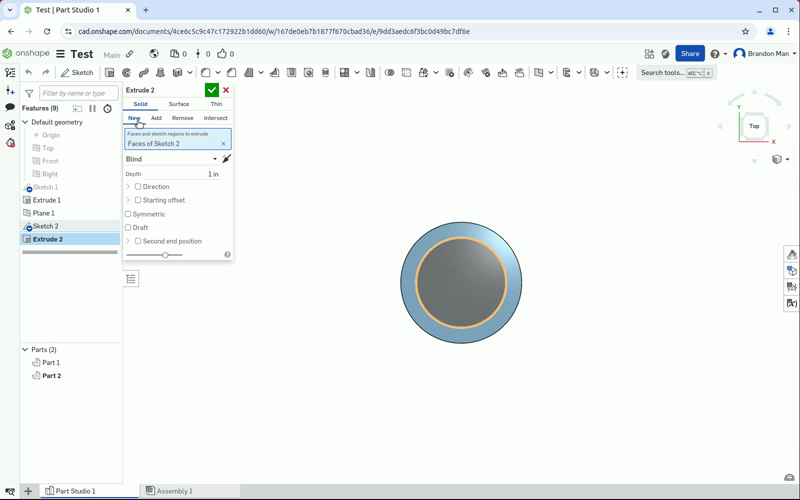
click(137, 120)
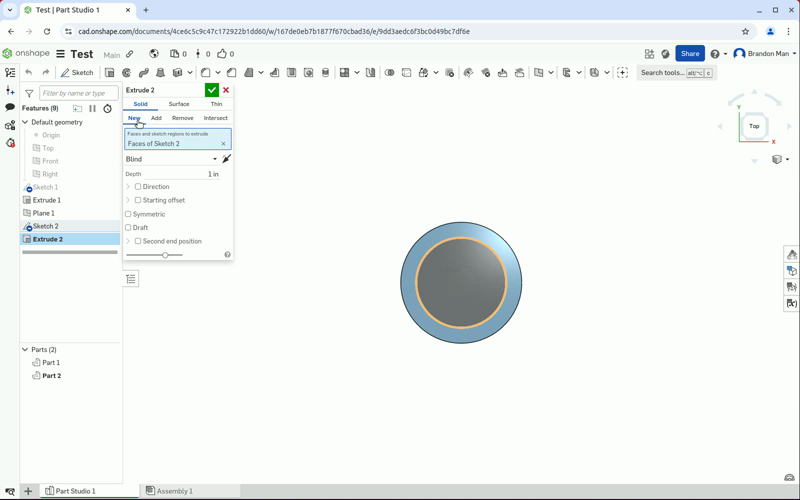
key(tab, 4)
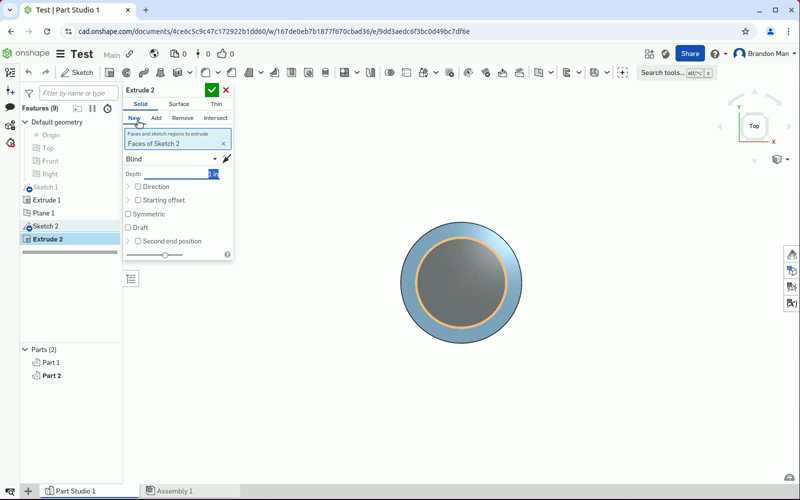
text(9.147)
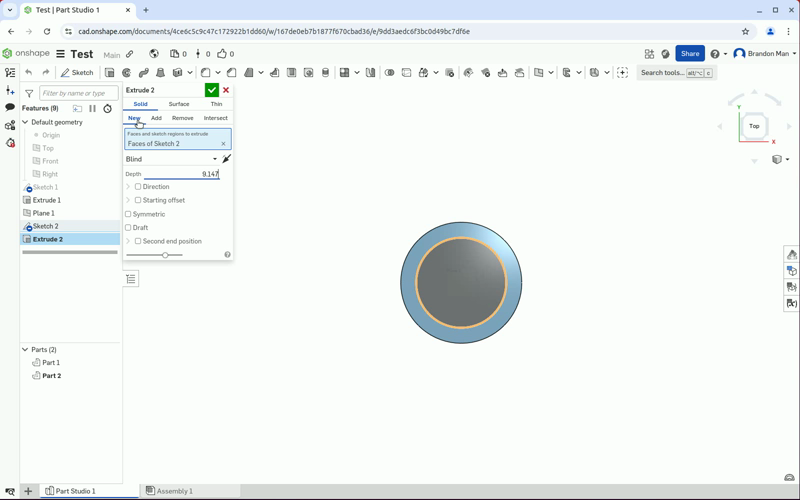
key(enter)
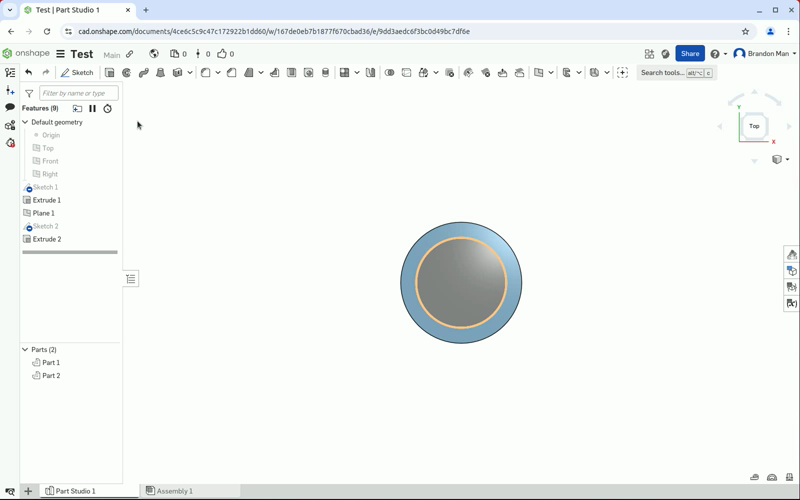
key(shift+h)
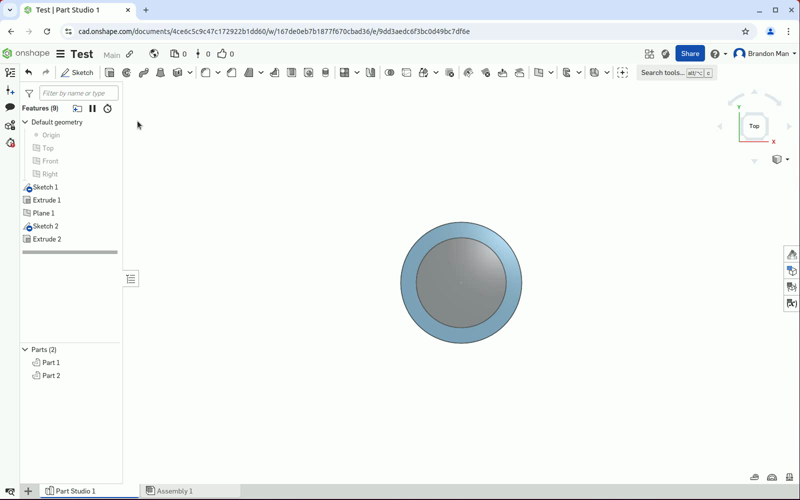
key(shift+h)
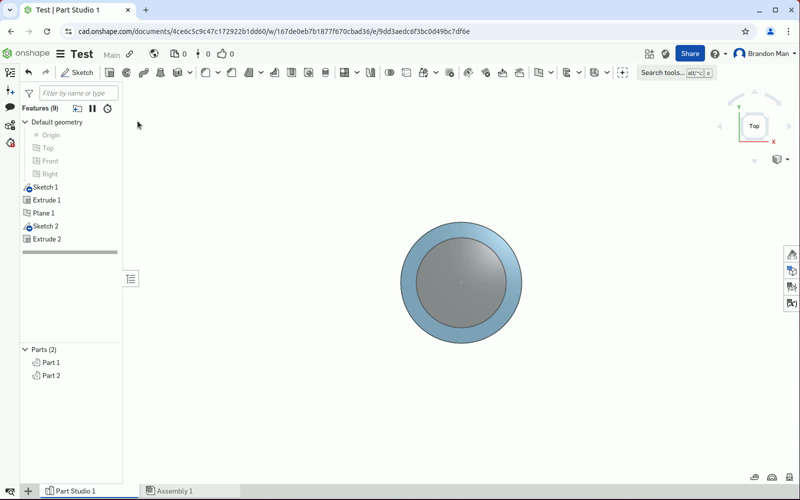
key(shift+7)
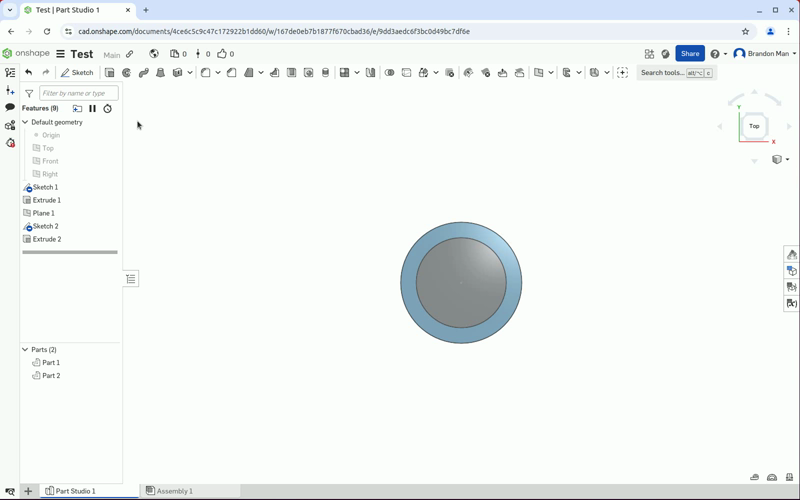
key(up, 3)
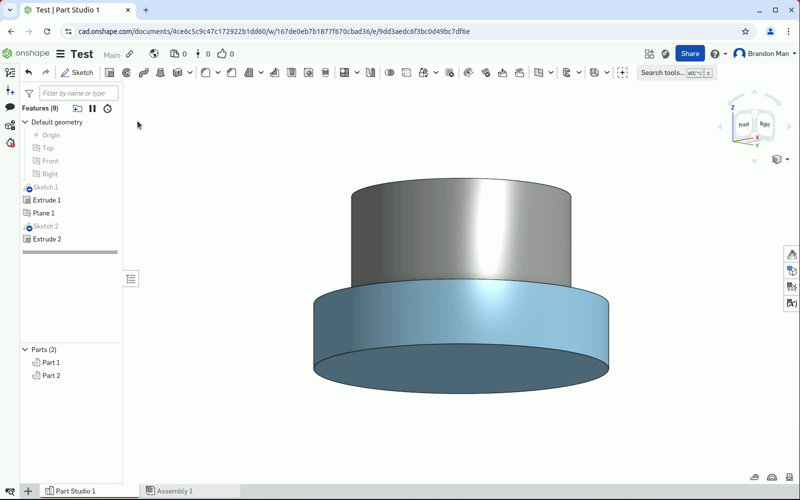
key(left, 3)
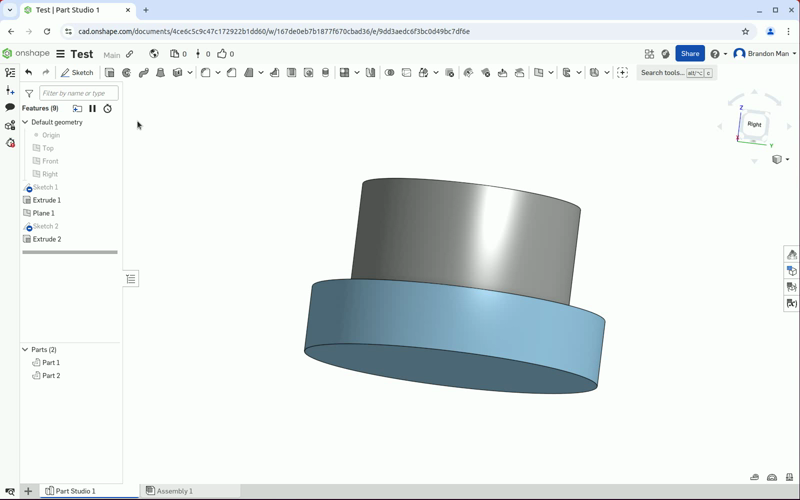
key(right, 3)
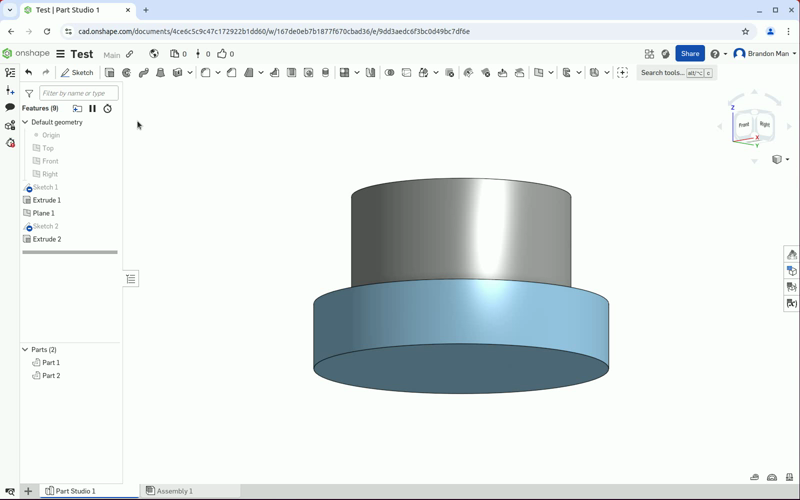
key(down, 3)
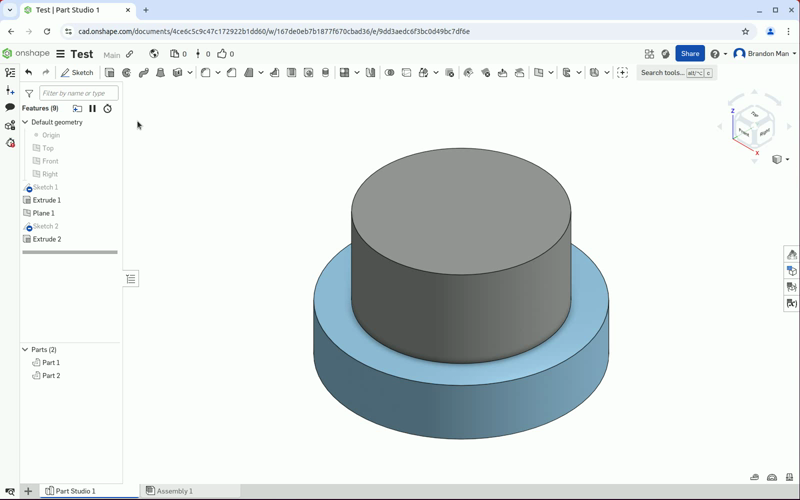
mouse_move(73, 189)
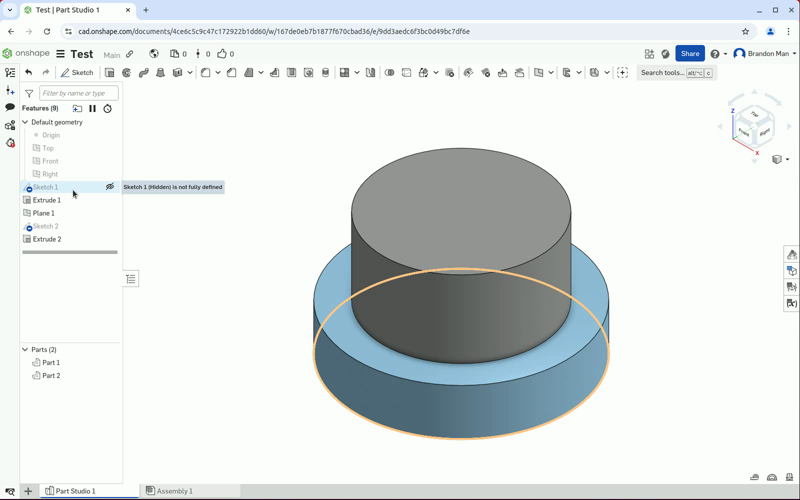
click(73, 189)